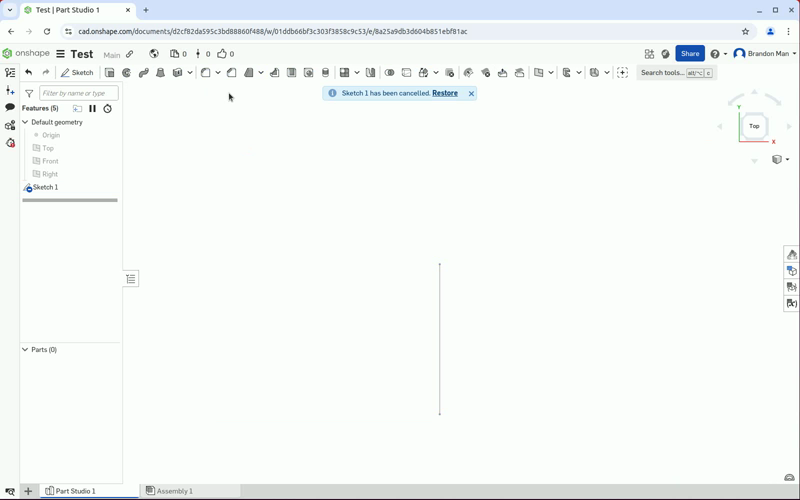
key(shift+h)
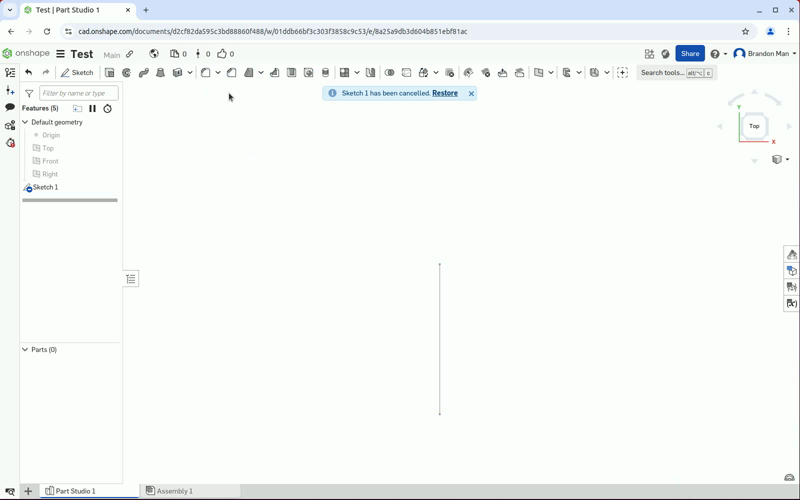
key(shift+s)
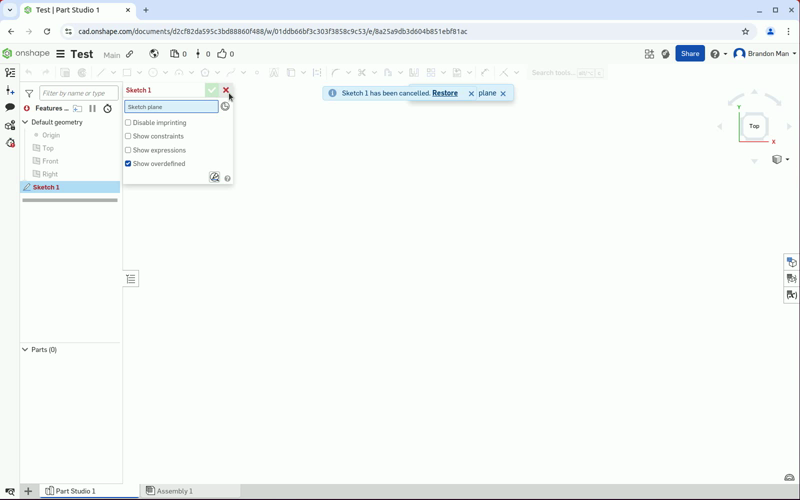
mouse_move(73, 150)
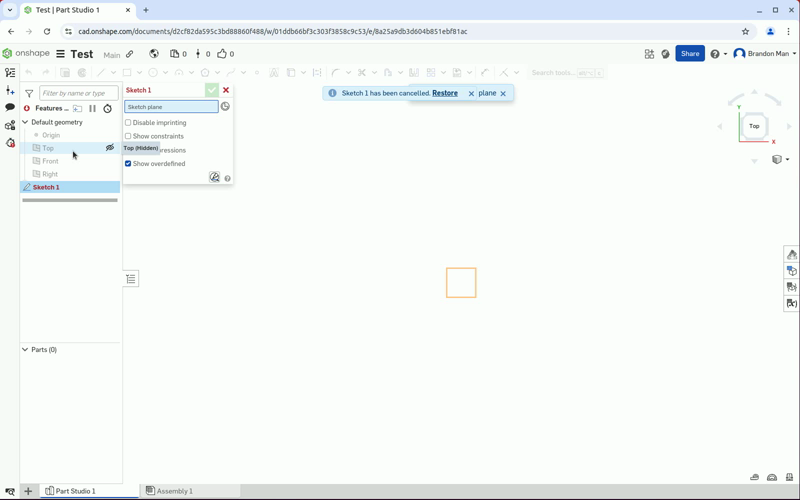
click(73, 150)
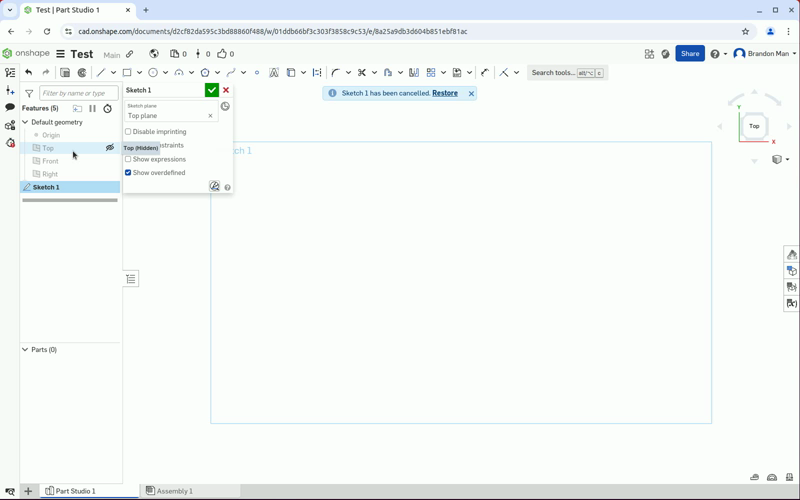
mouse_move(73, 352)
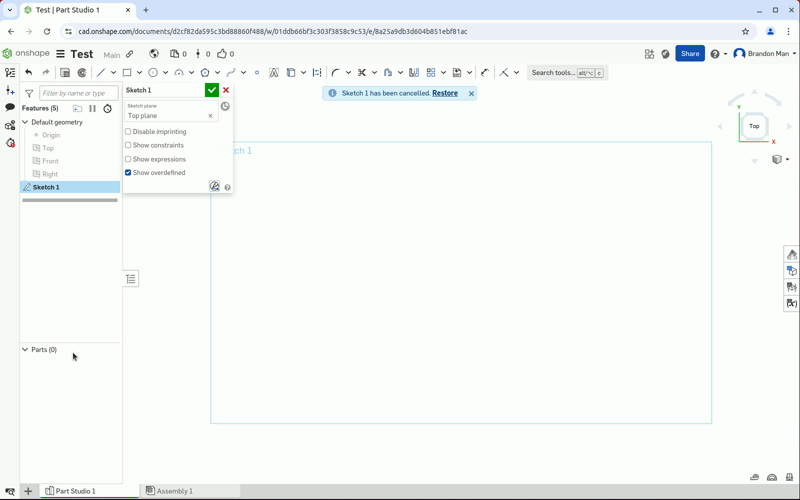
key(y)
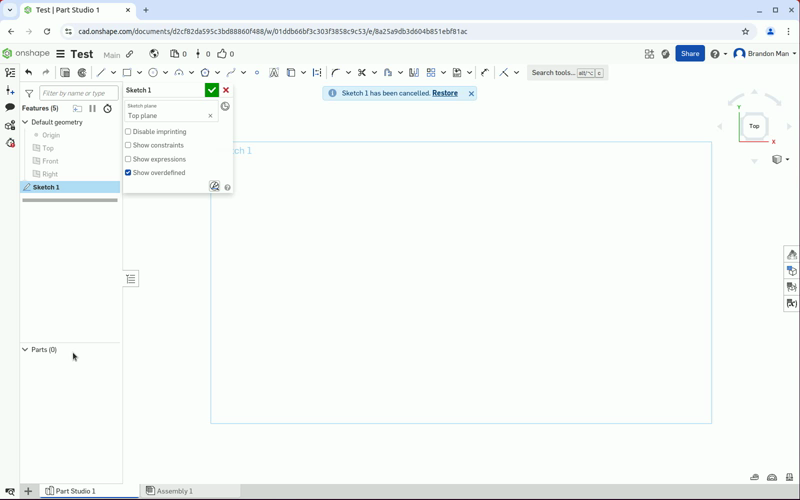
key(c)
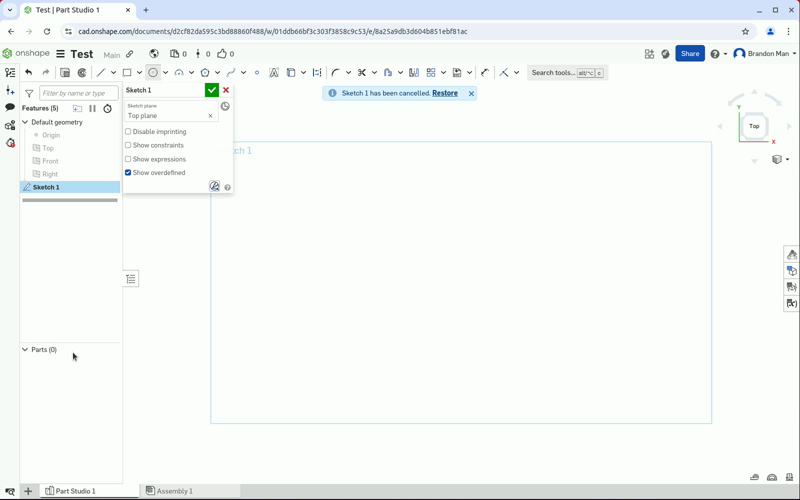
key_down(shift)
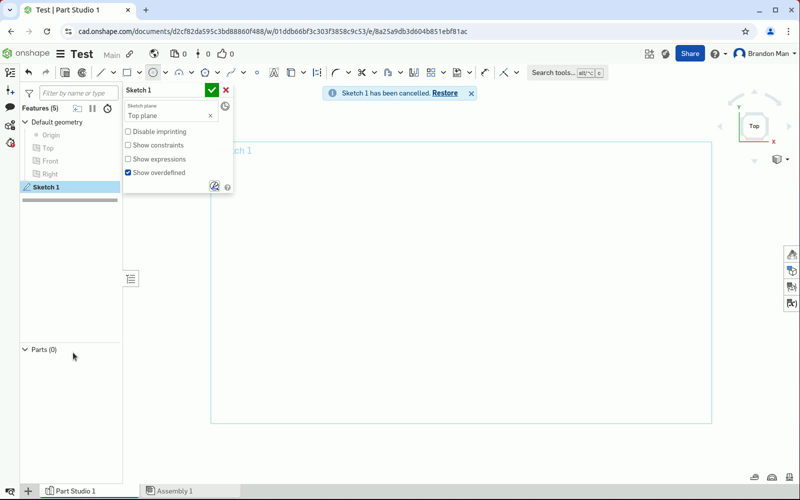
mouse_move(461, 282)
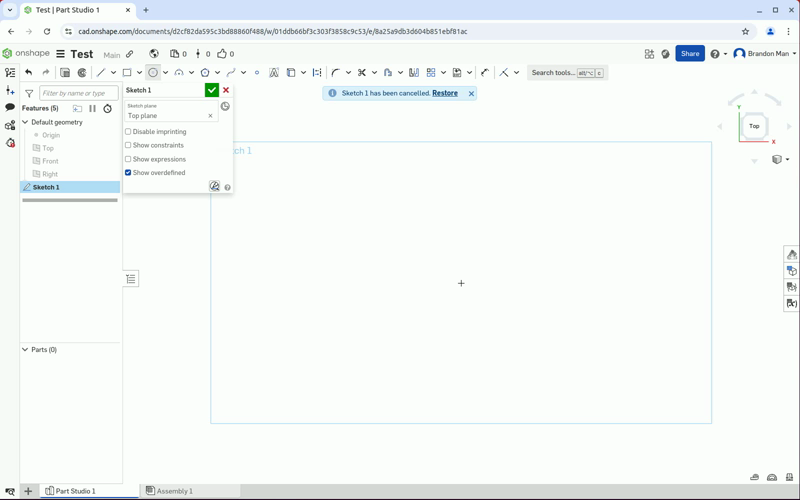
click(461, 282)
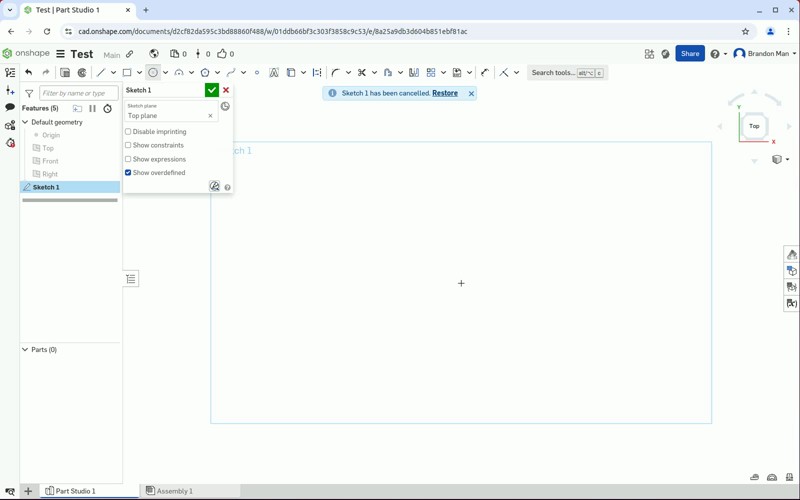
key_up(shift)
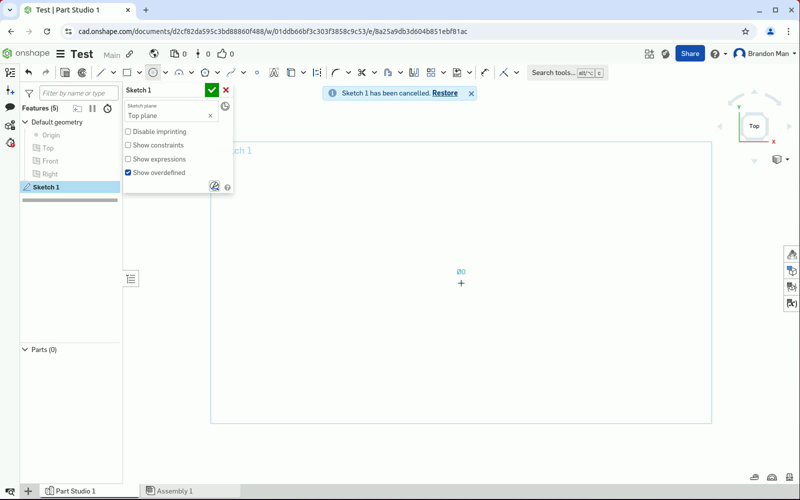
mouse_move(548, 282)
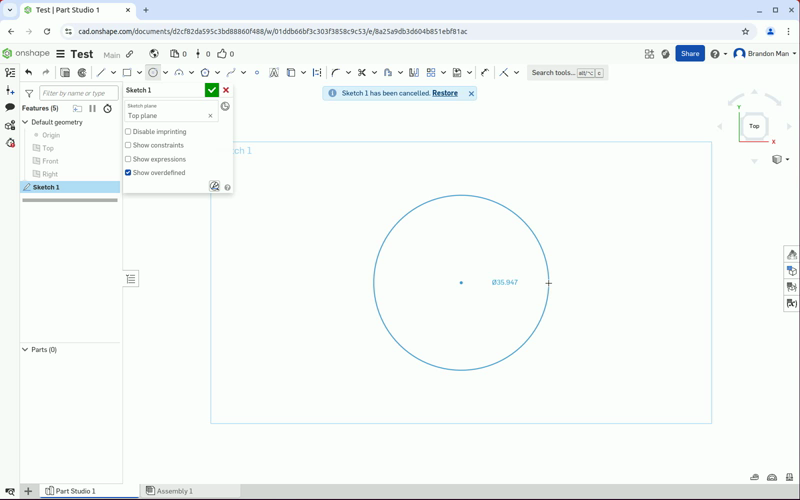
click(548, 282)
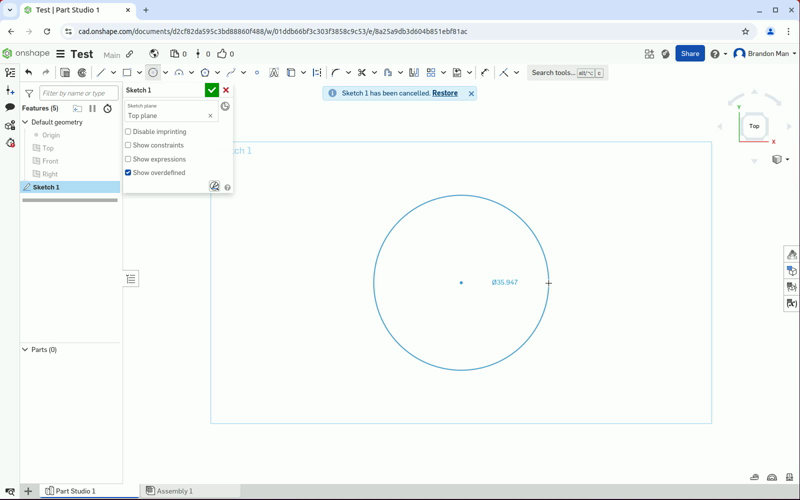
key(esc)
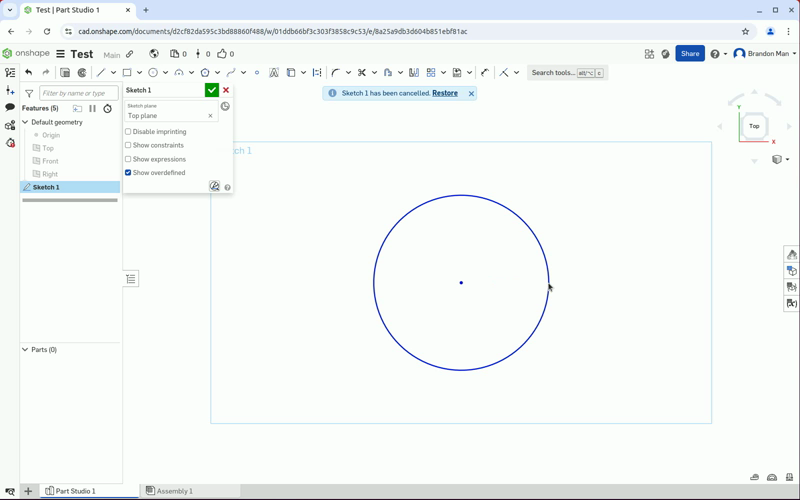
mouse_move(451, 282)
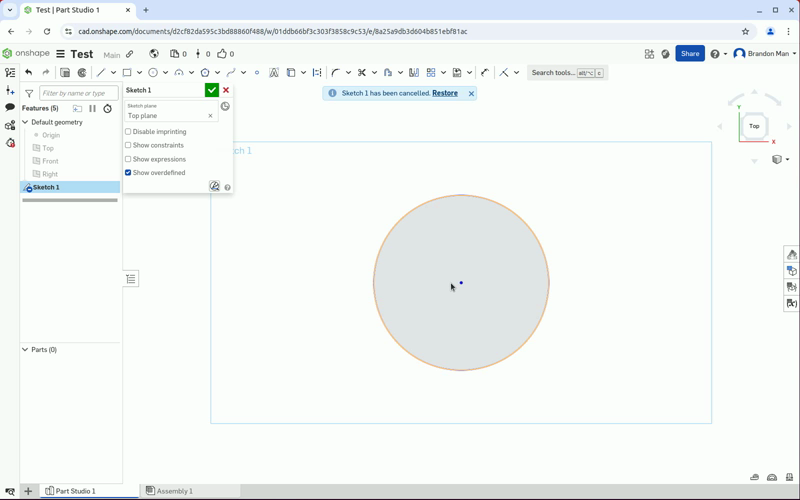
click(451, 282)
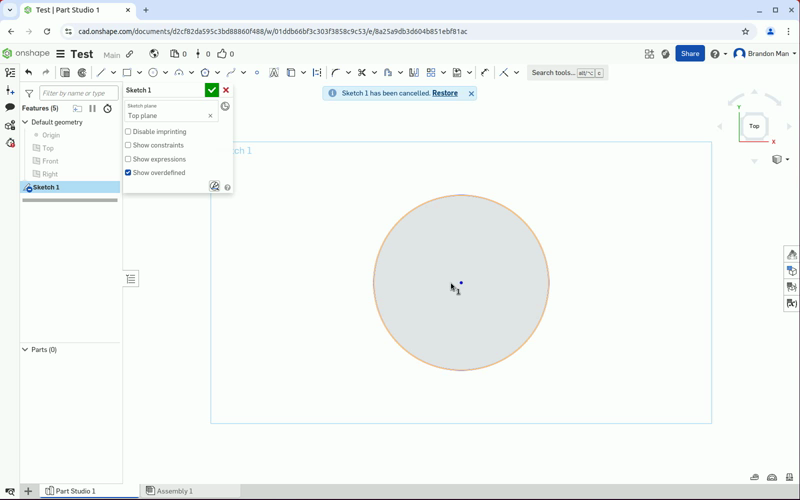
mouse_move(73, 352)
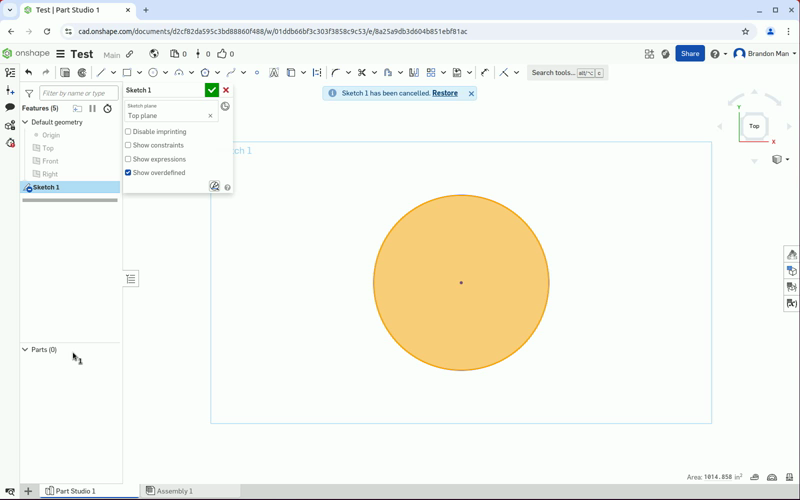
key(shift+y)
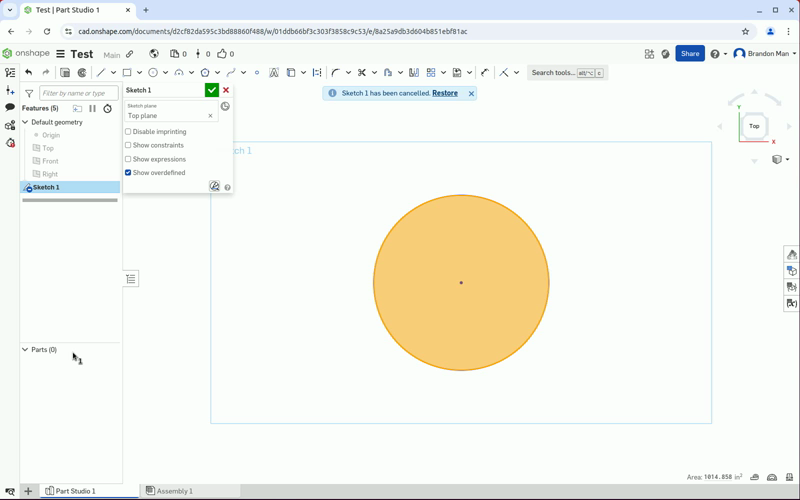
key(shift+e)
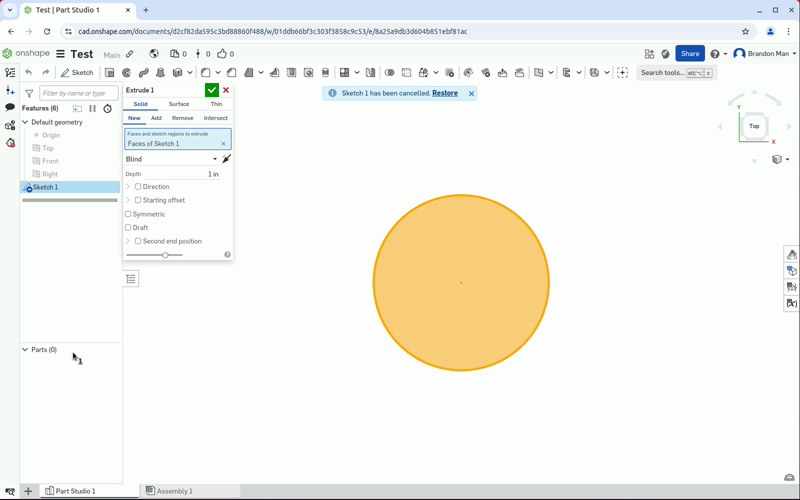
mouse_move(143, 106)
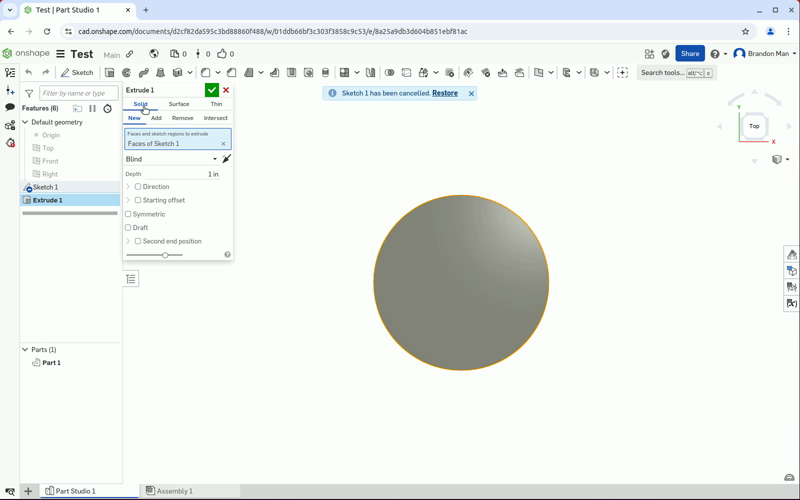
click(143, 106)
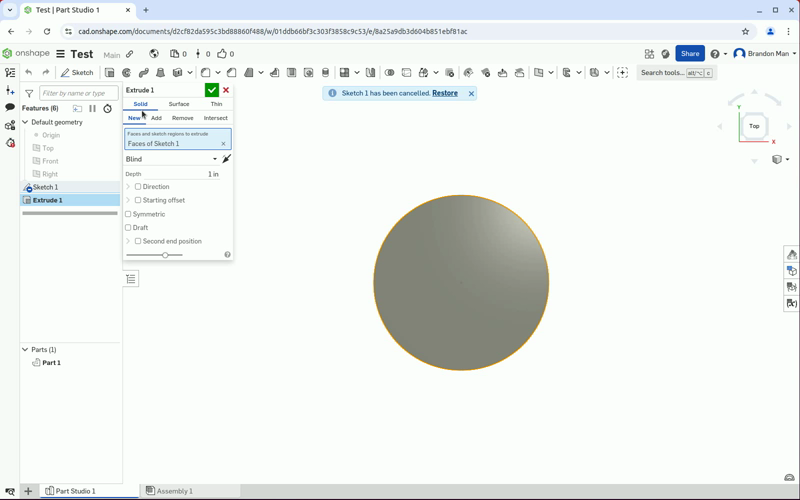
mouse_move(137, 120)
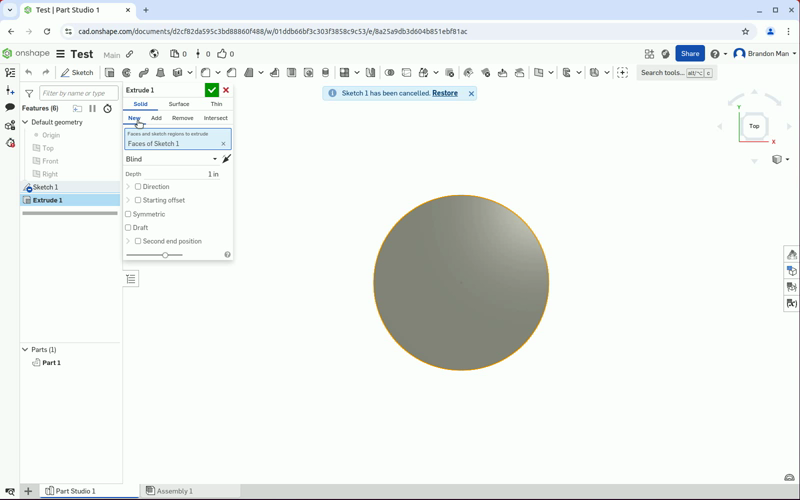
click(137, 120)
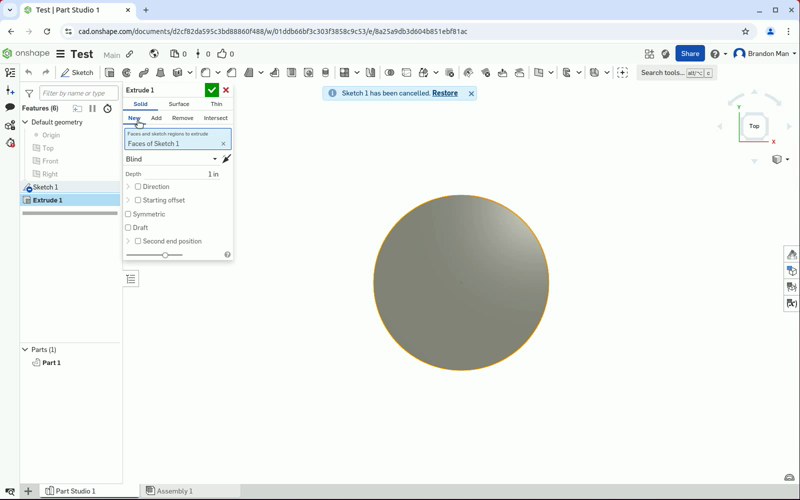
key(tab, 4)
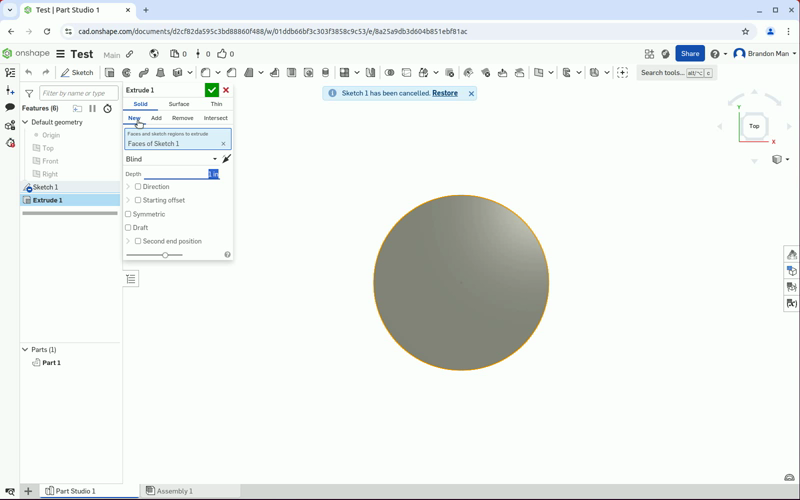
text(23.59)
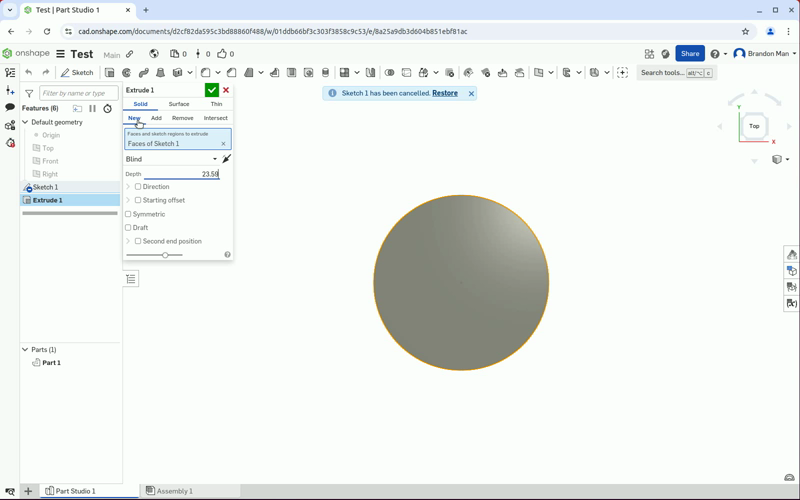
key(tab, 3)
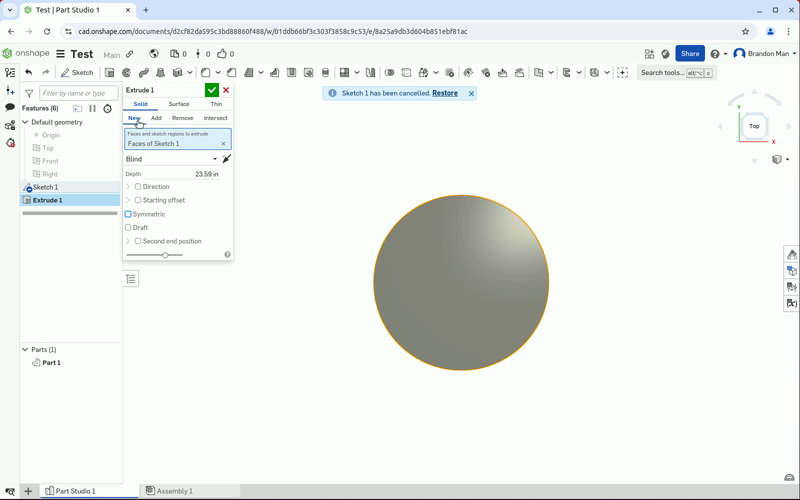
key(space)
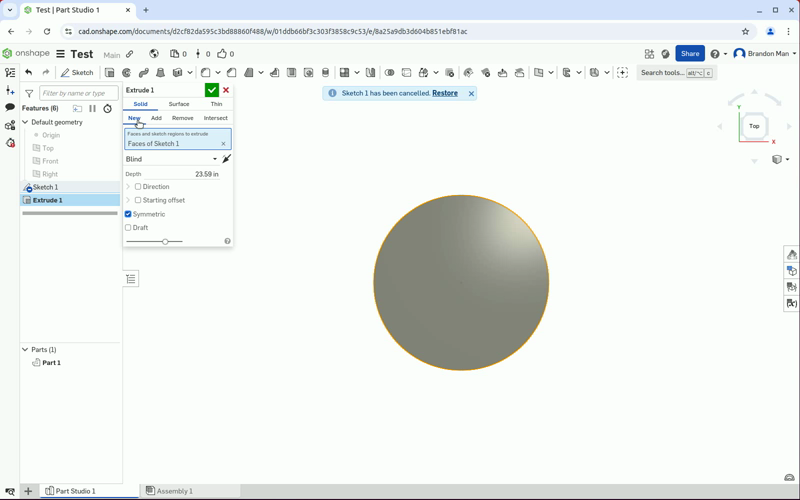
key(enter)
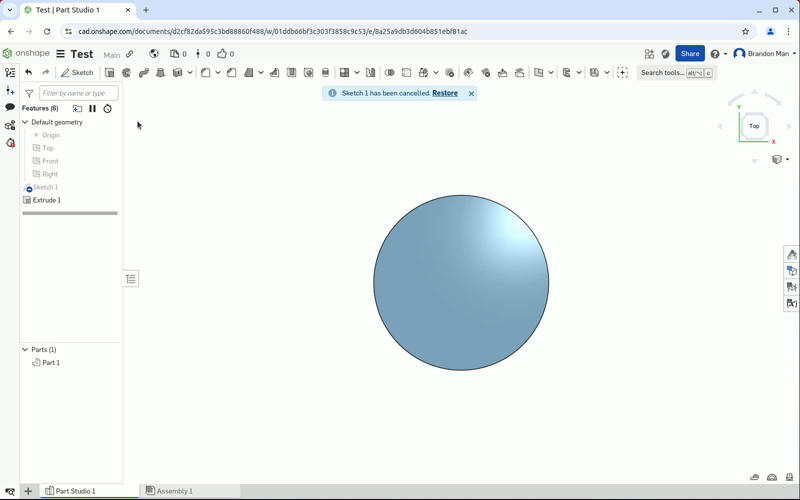
key(shift+h)
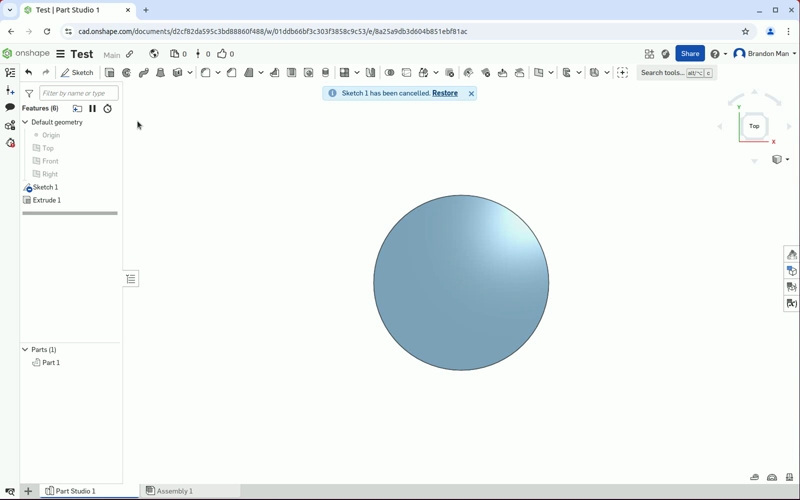
key(shift+h)
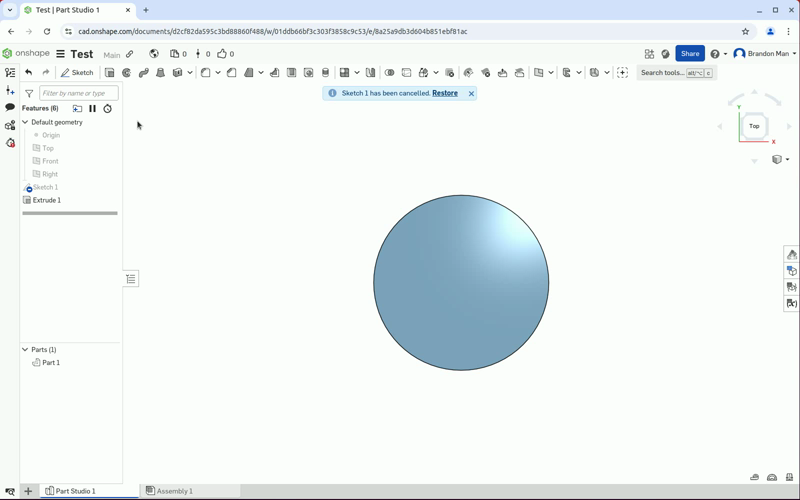
mouse_move(73, 189)
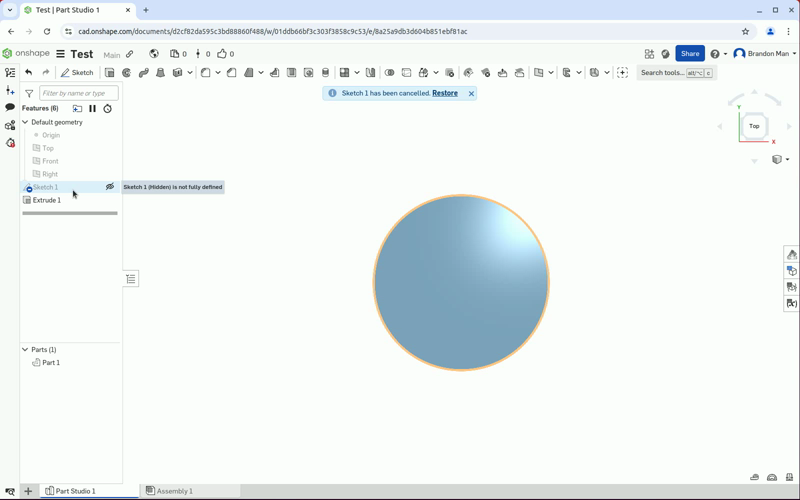
click(73, 189)
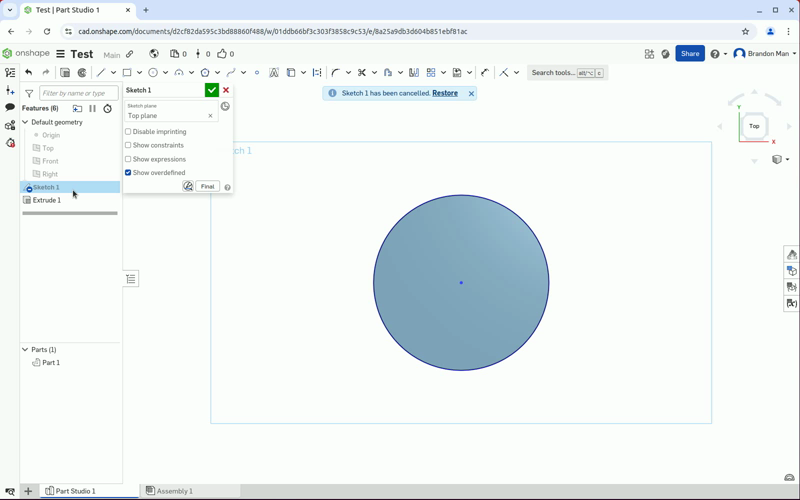
mouse_move(229, 92)
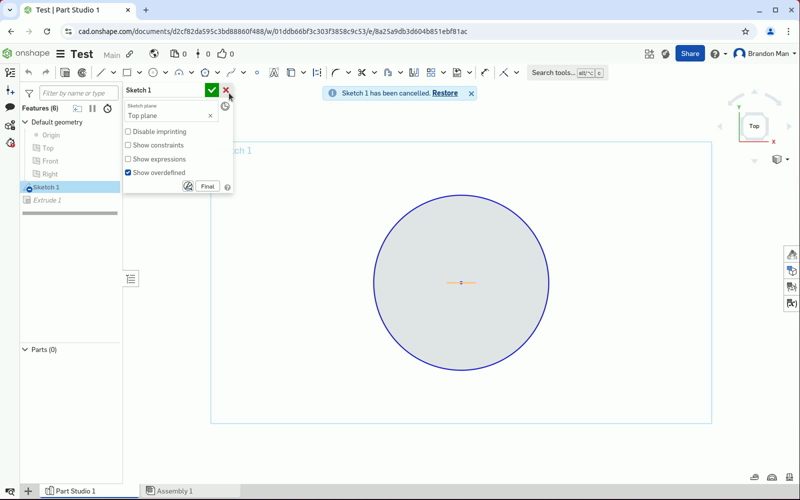
click(229, 92)
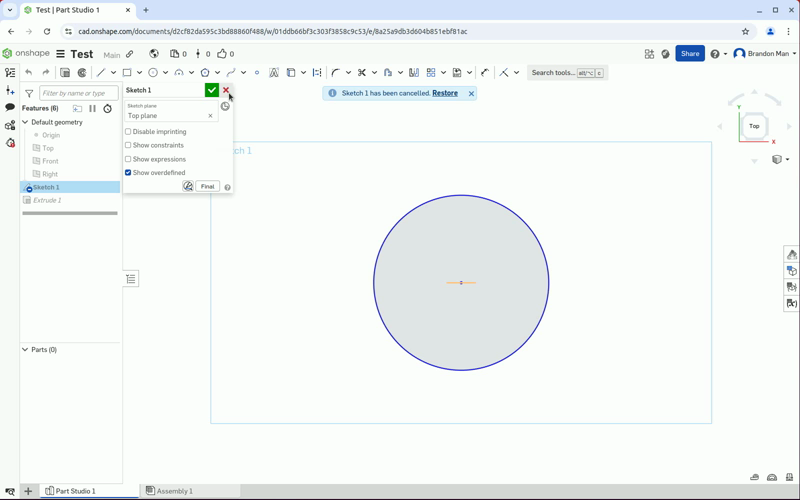
key(shift+s)
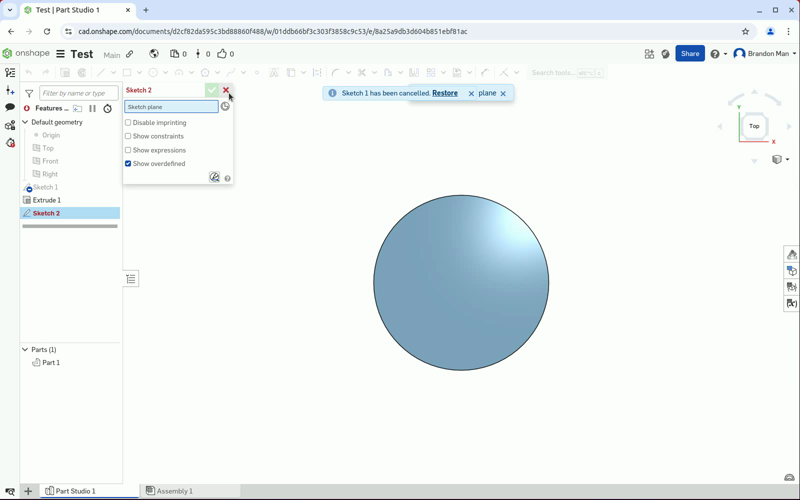
mouse_move(73, 150)
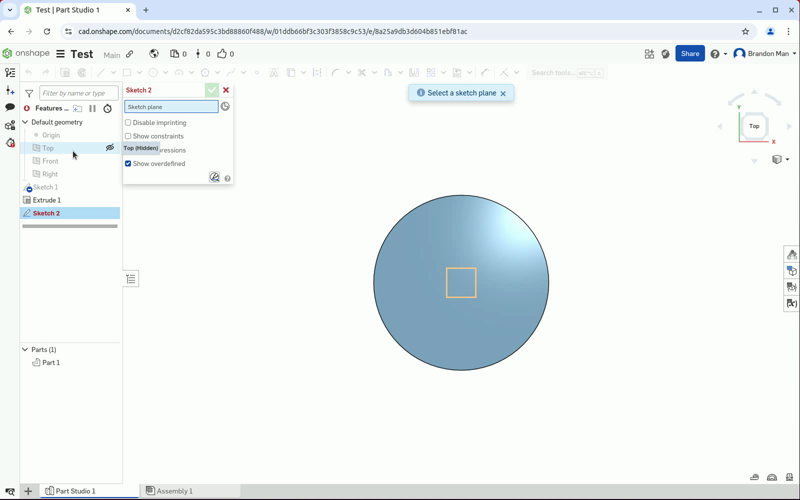
click(73, 150)
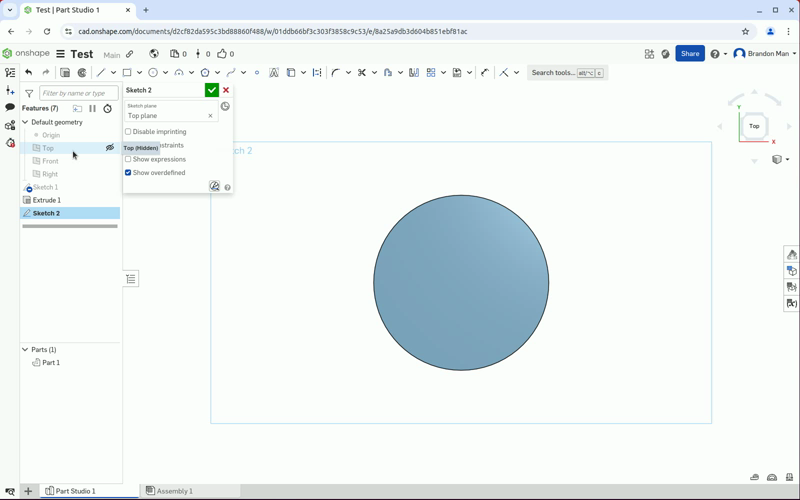
mouse_move(73, 352)
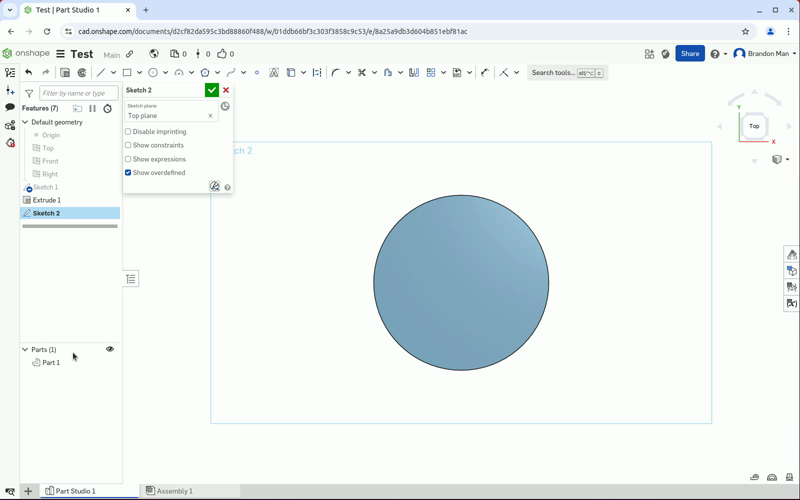
key(y)
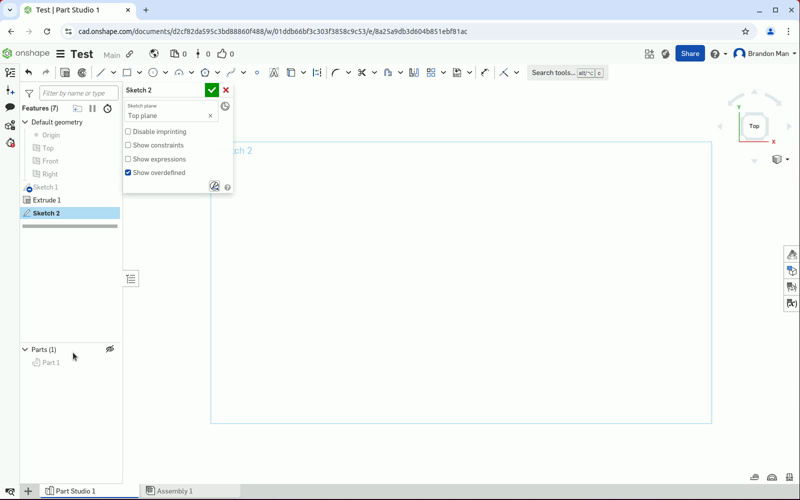
key(c)
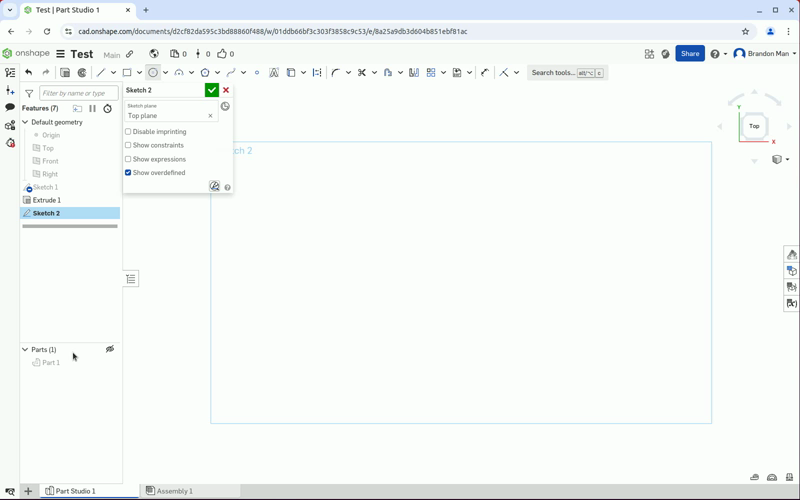
key_down(shift)
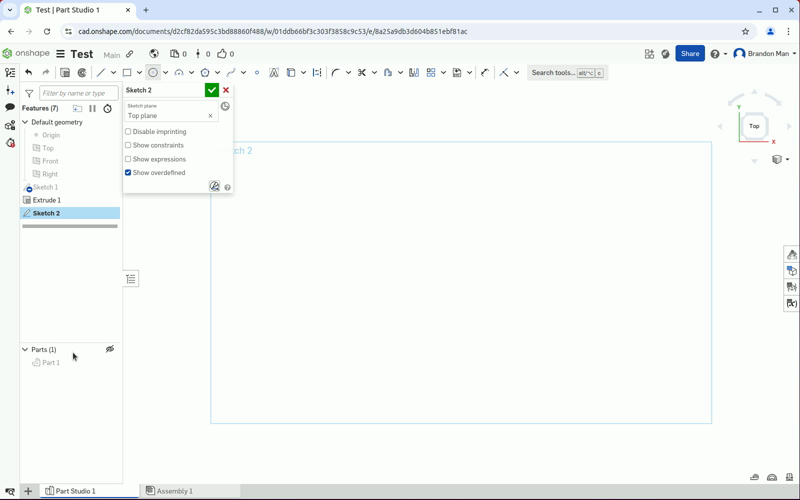
mouse_move(461, 282)
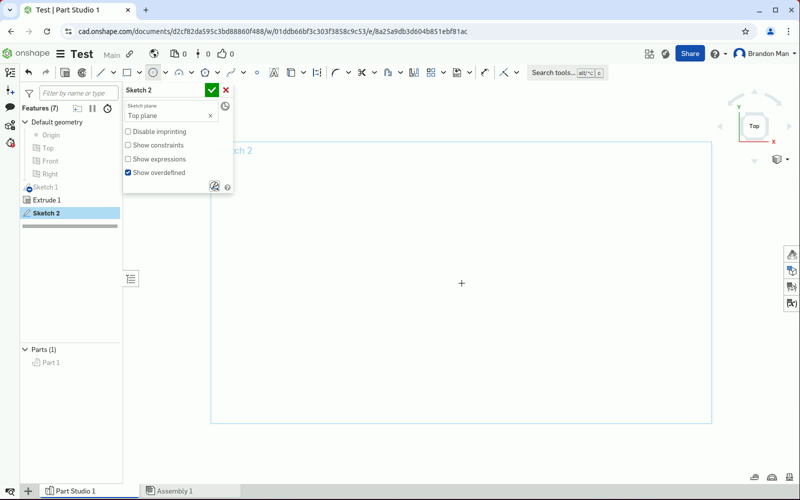
click(461, 282)
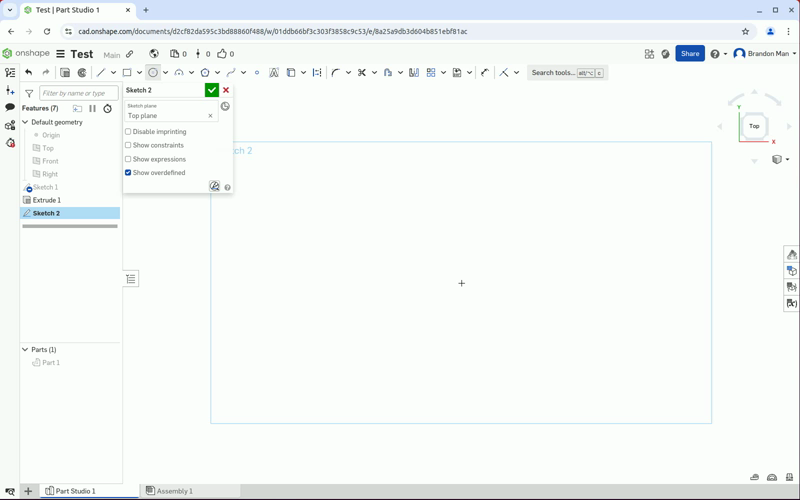
key_up(shift)
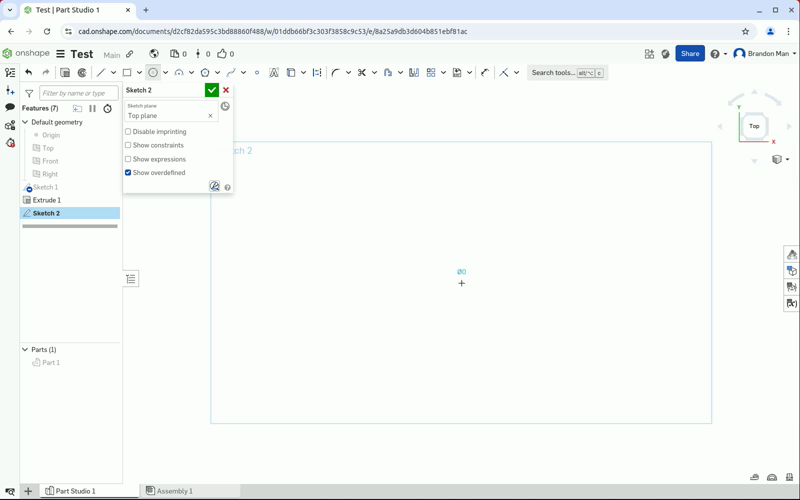
mouse_move(490, 282)
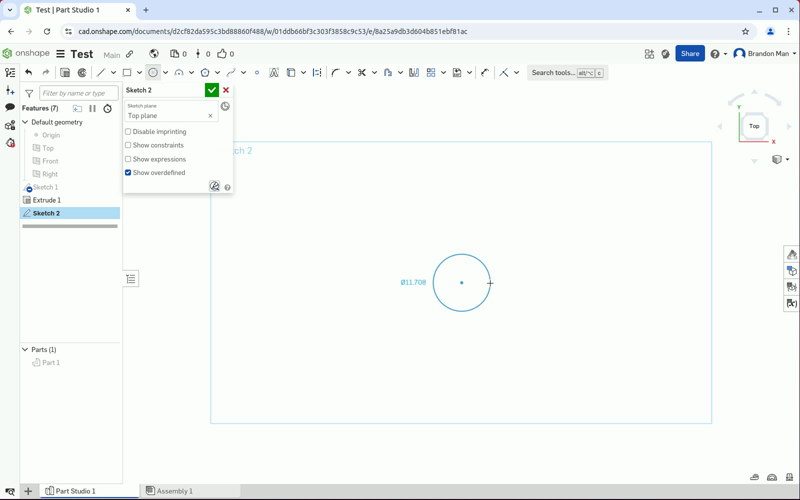
click(490, 282)
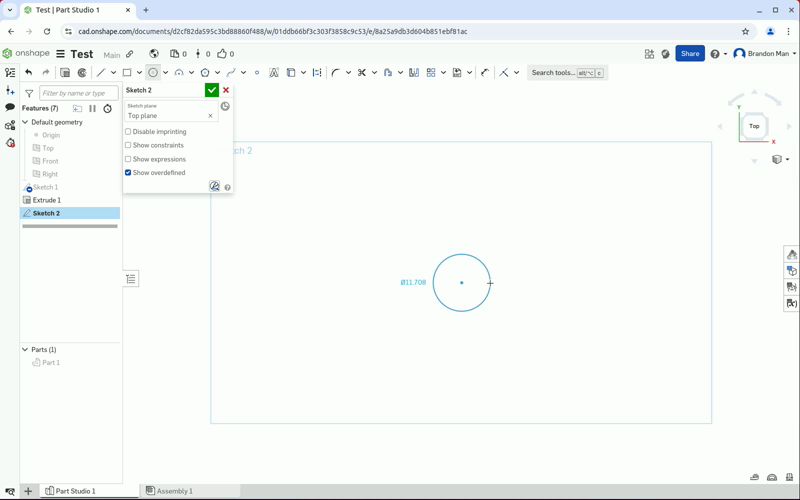
key(esc)
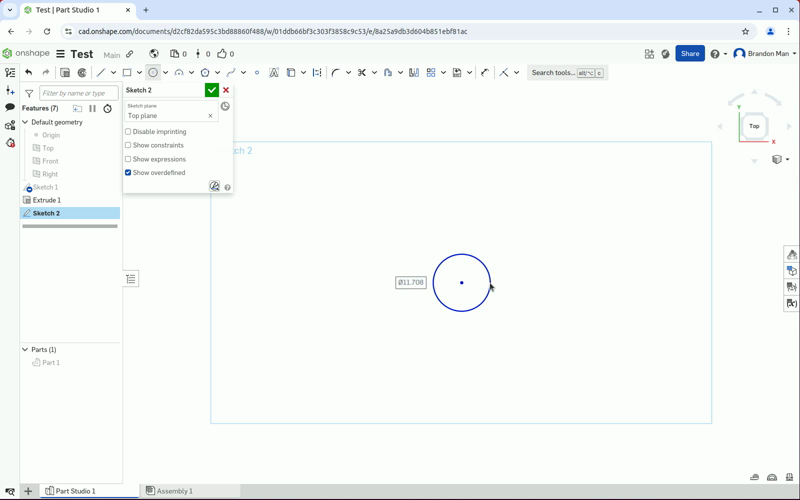
mouse_move(442, 297)
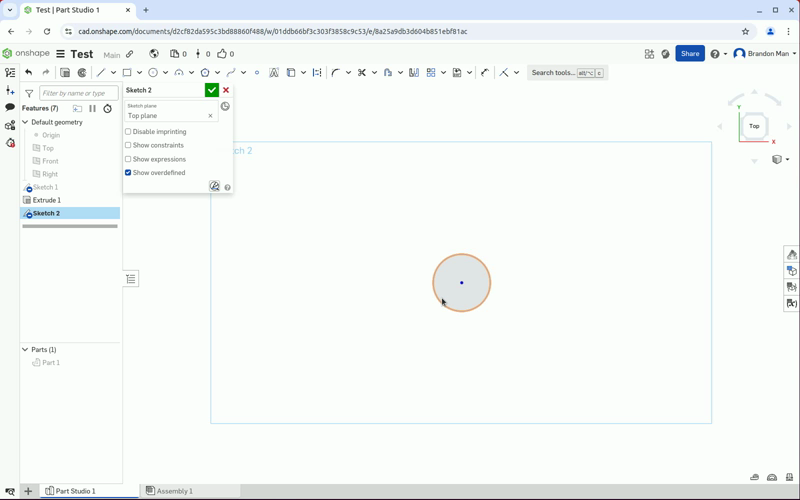
click(442, 297)
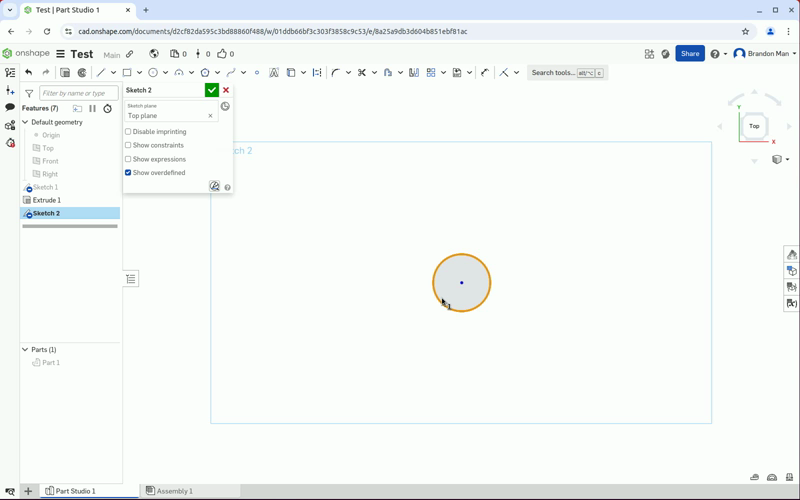
mouse_move(73, 352)
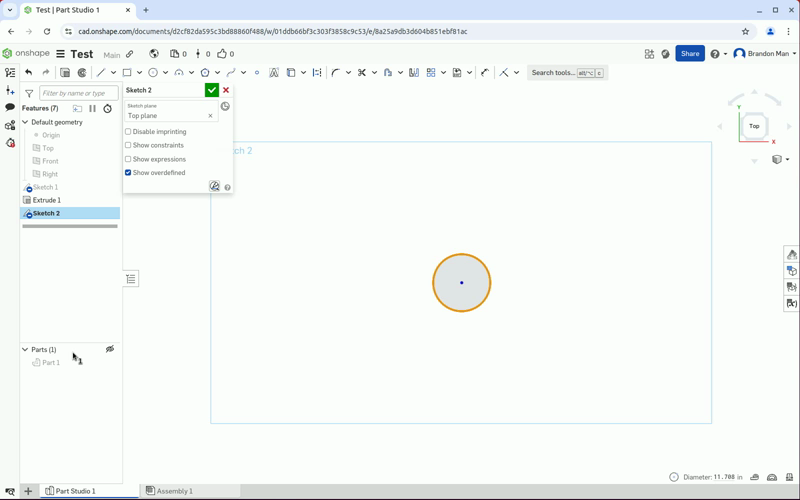
key(shift+y)
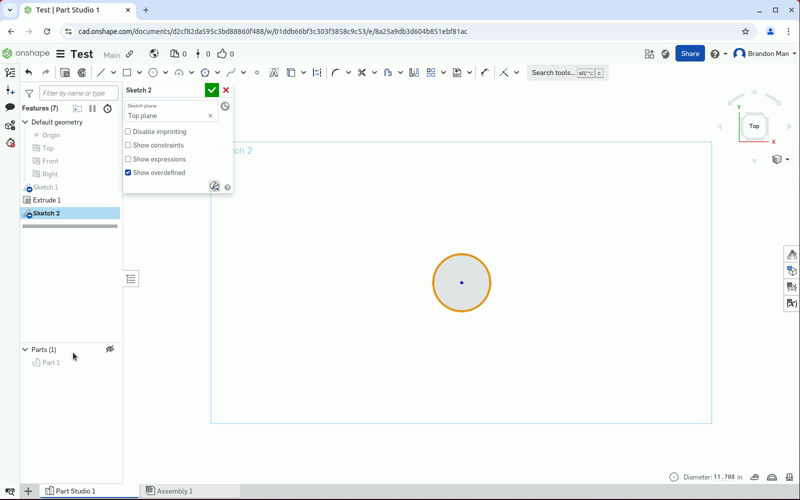
key(shift+e)
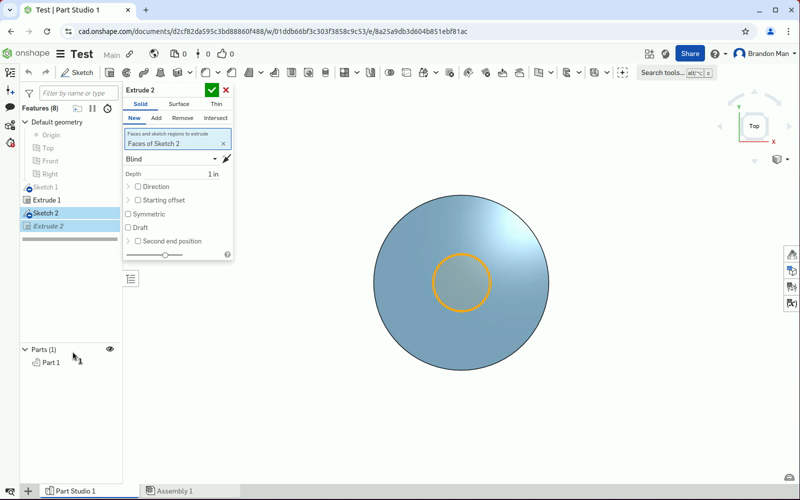
mouse_move(143, 106)
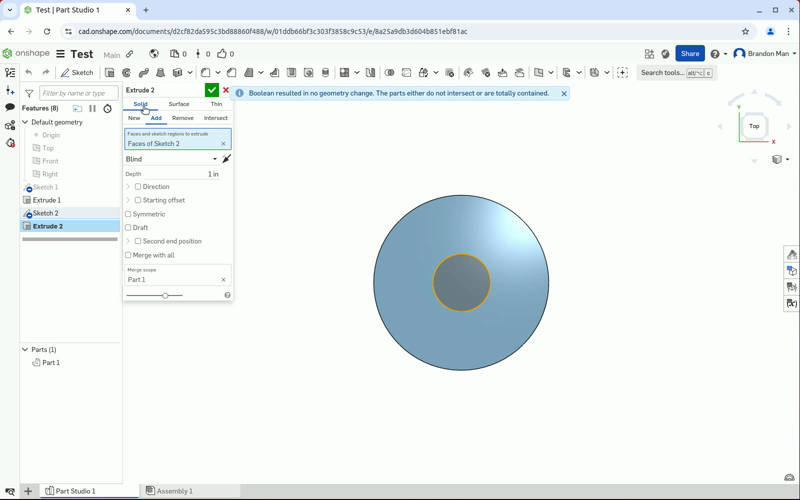
click(143, 106)
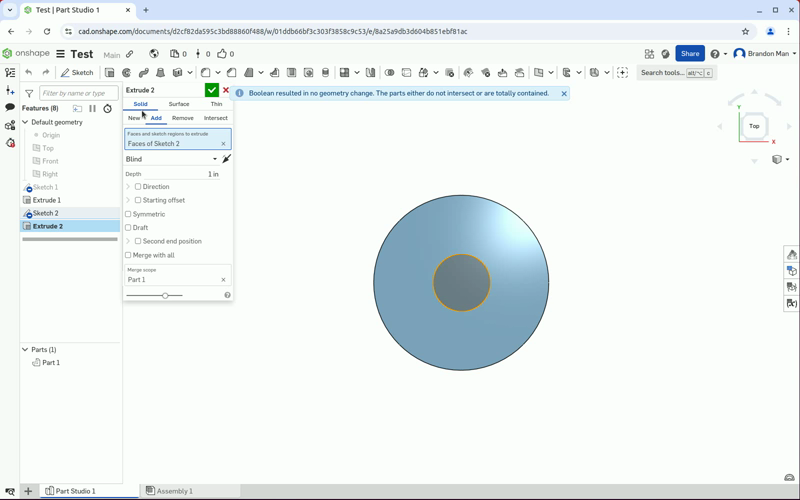
mouse_move(137, 120)
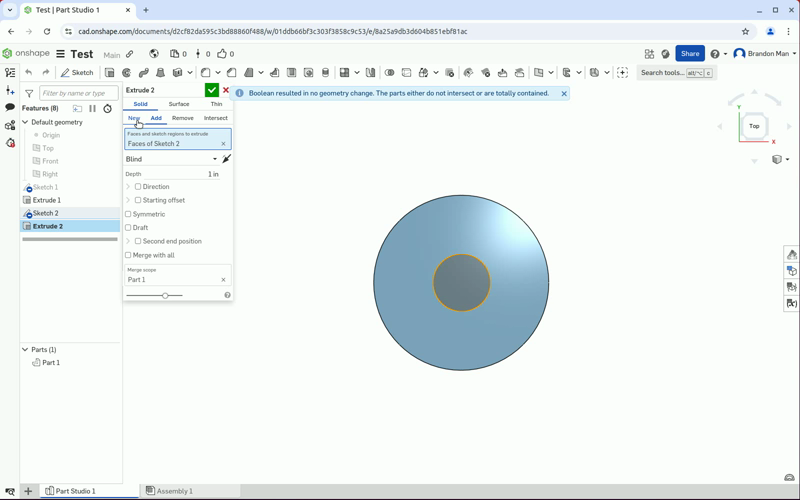
click(137, 120)
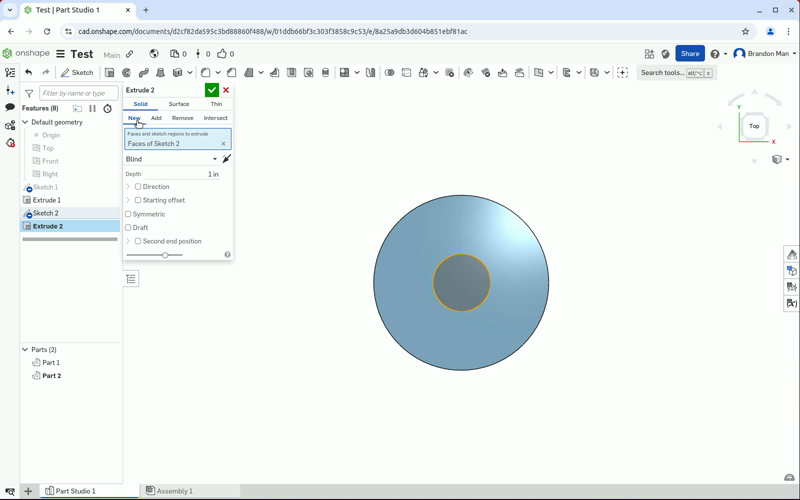
key(tab, 4)
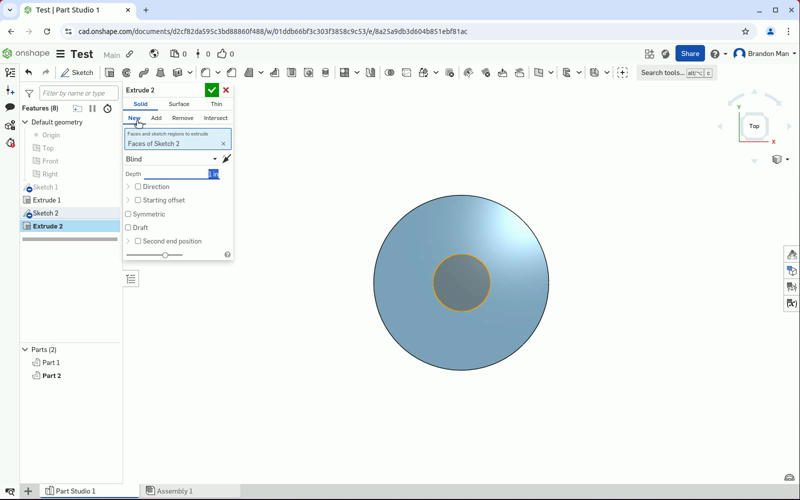
text(46.216)
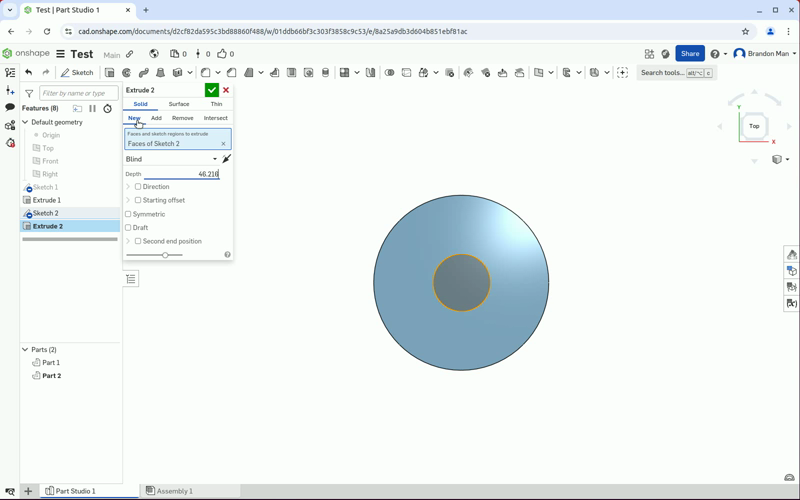
key(tab, 3)
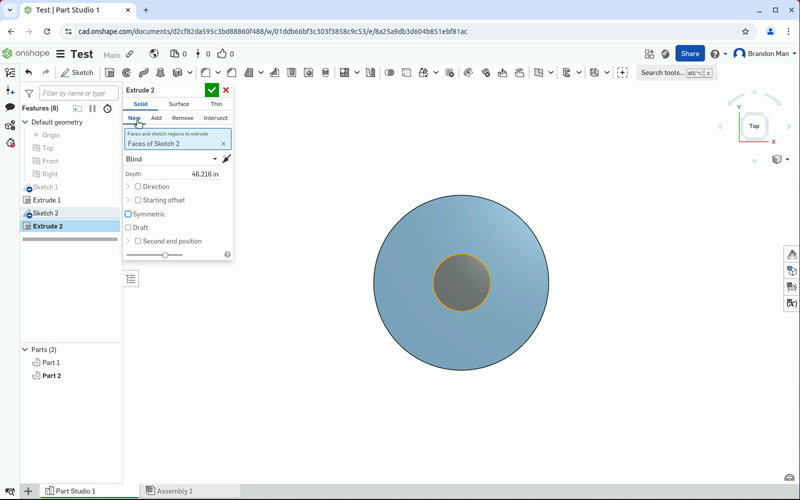
key(space)
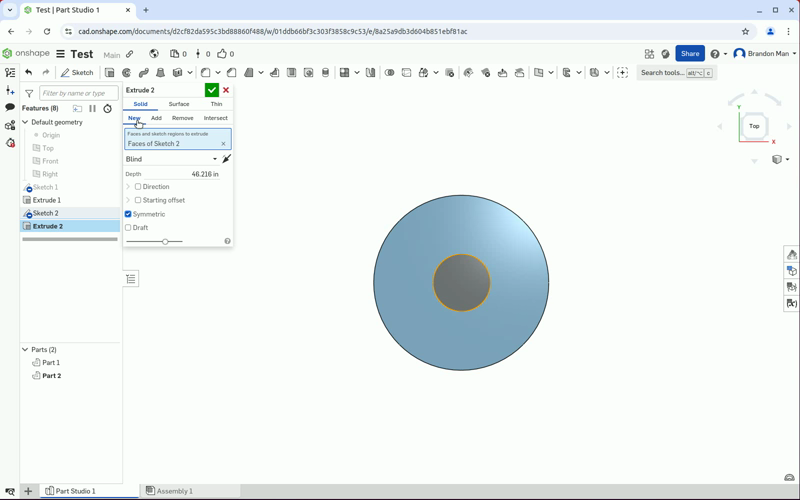
key(enter)
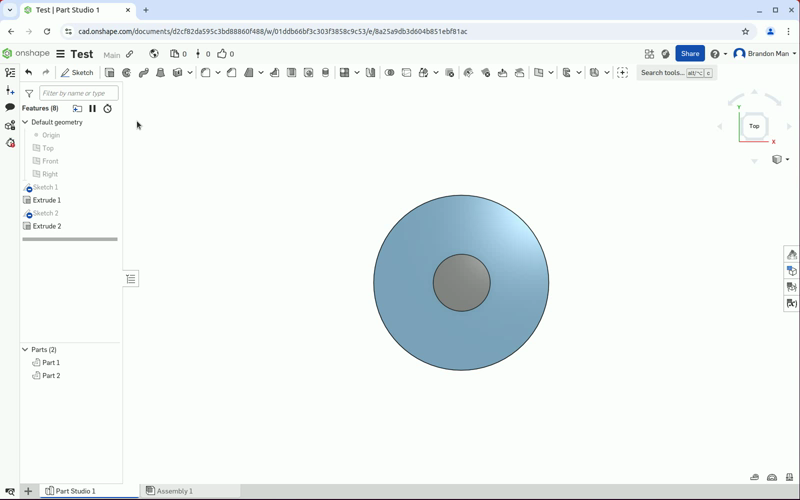
key(shift+h)
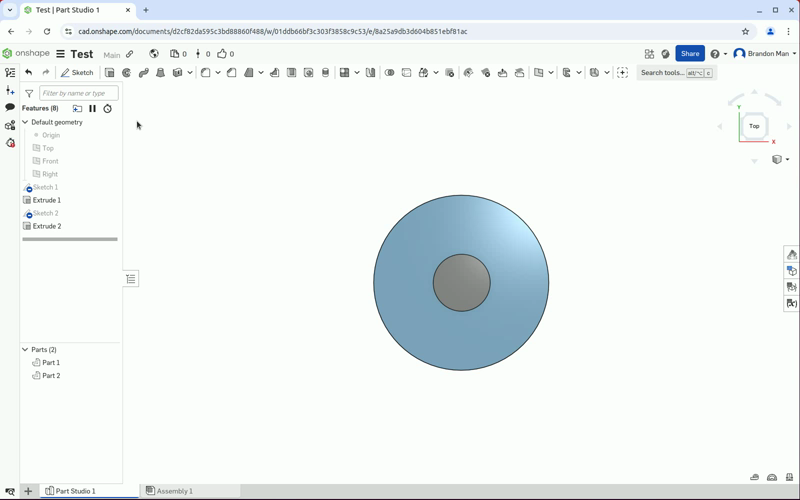
key(shift+h)
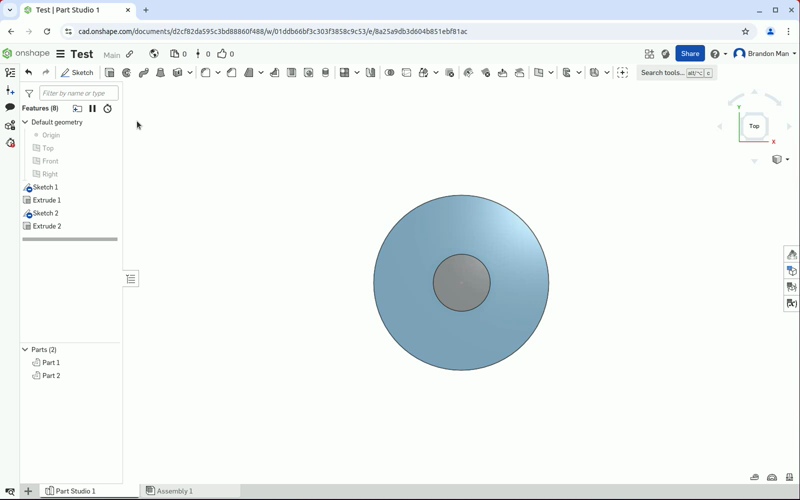
key(shift+7)
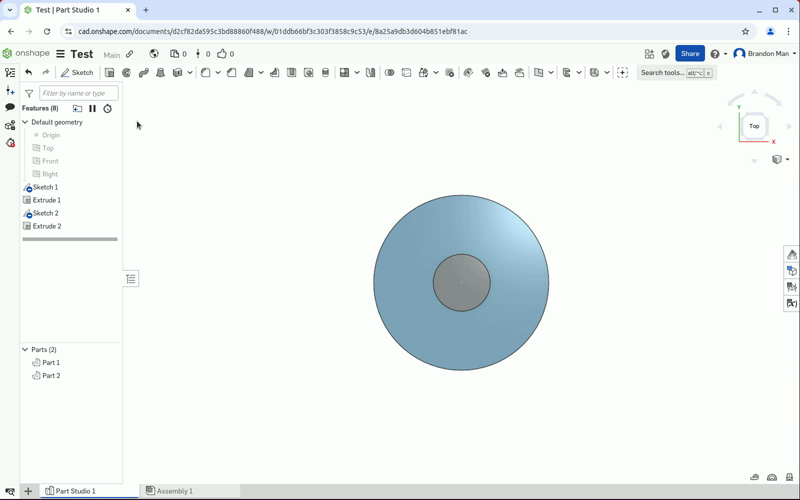
key(up, 3)
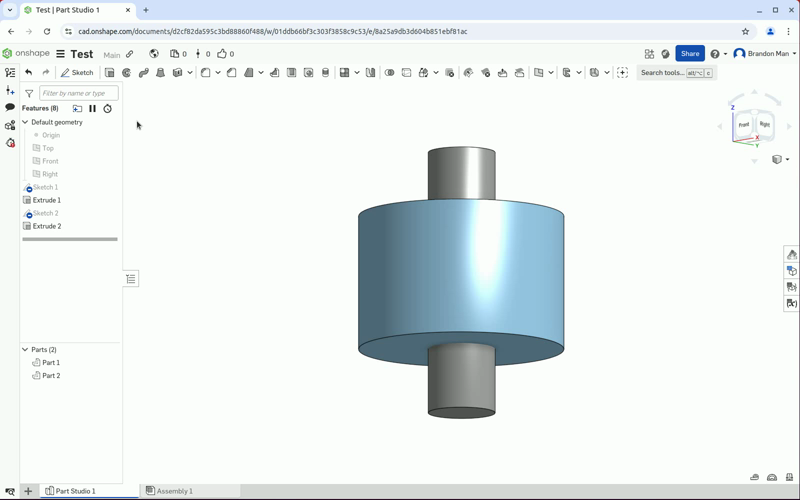
key(left, 3)
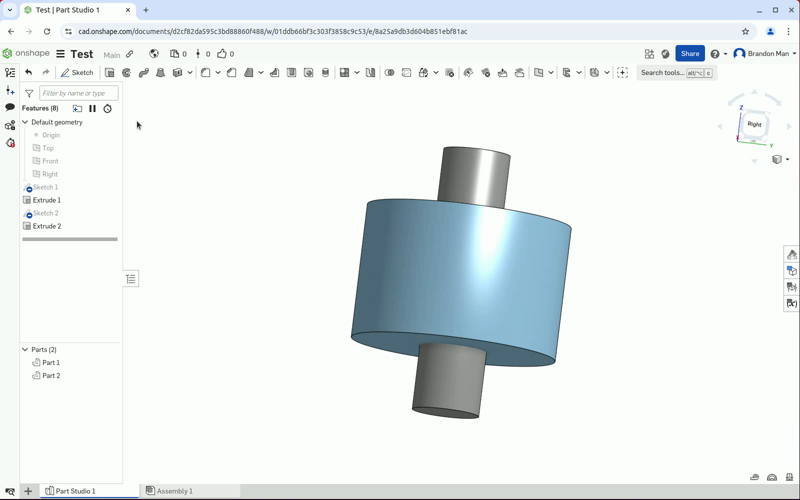
key(right, 3)
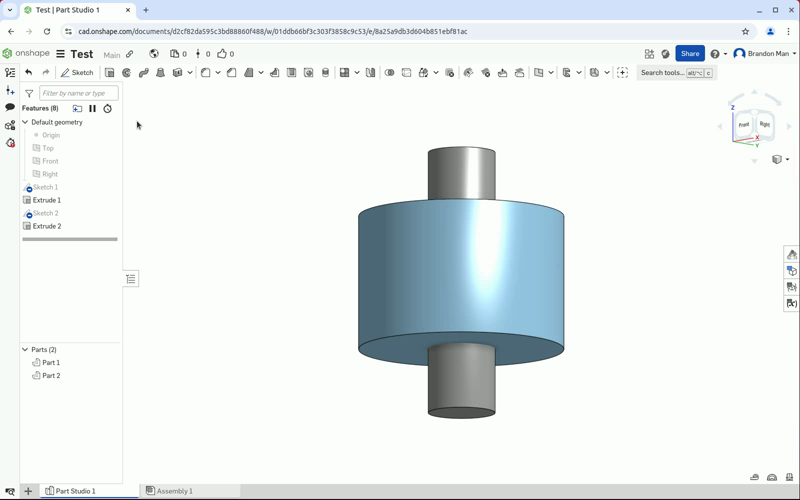
key(down, 3)
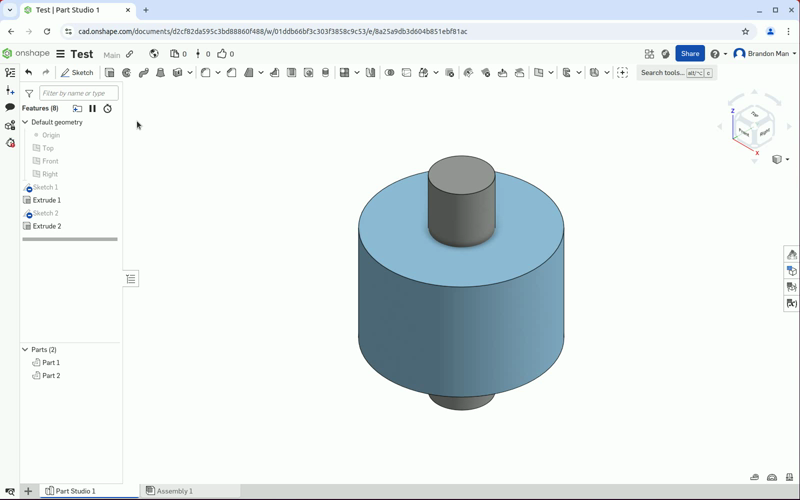
mouse_move(73, 189)
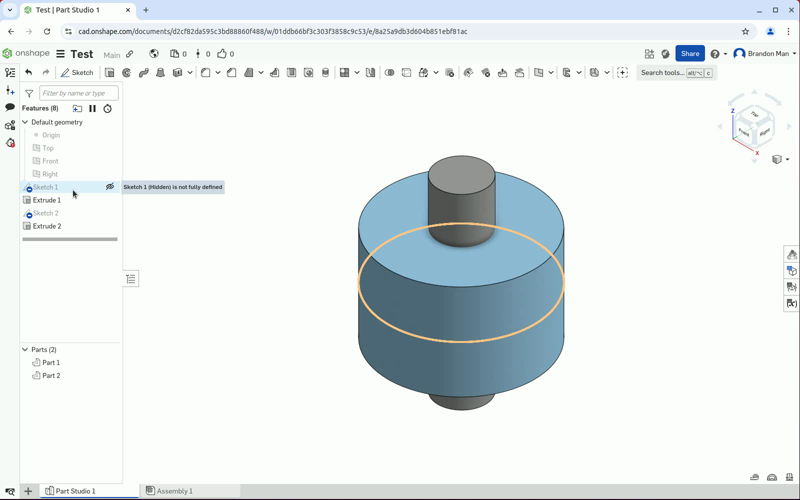
click(73, 189)